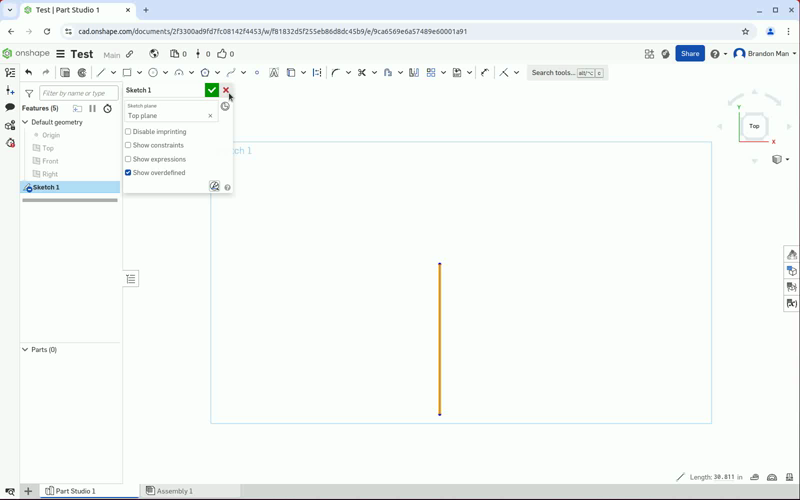
key(shift+h)
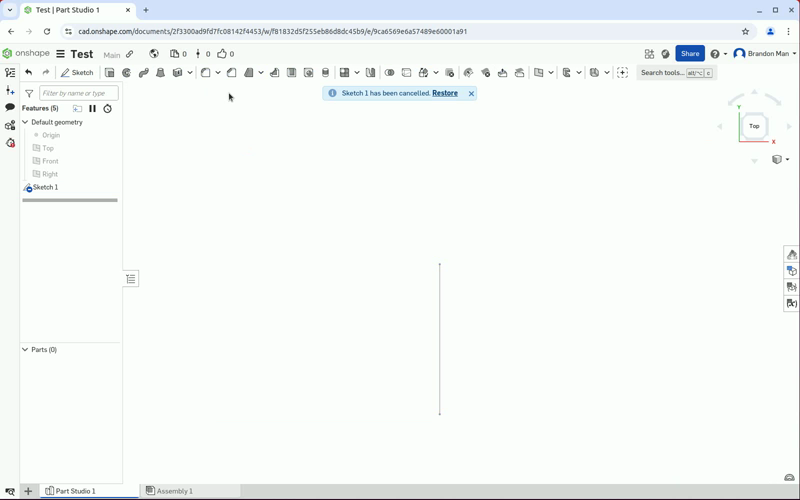
key(shift+s)
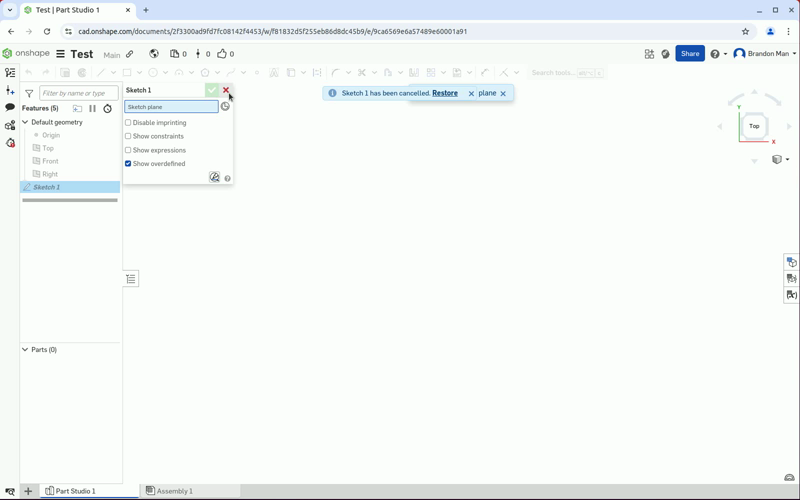
mouse_move(73, 150)
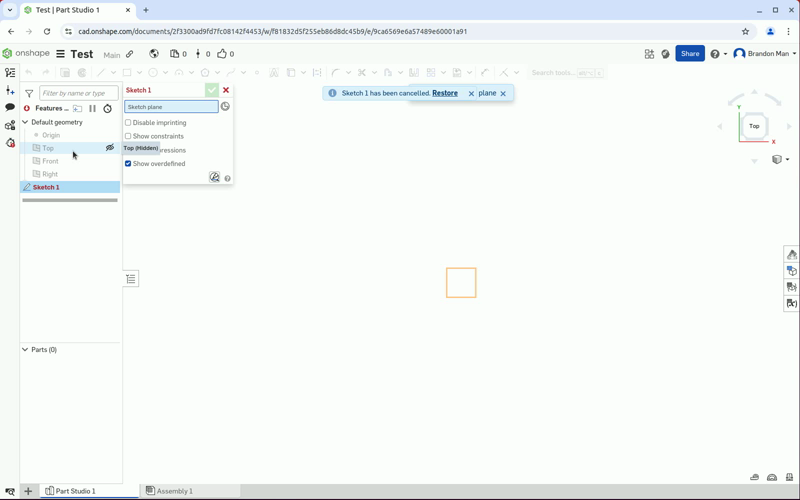
click(73, 150)
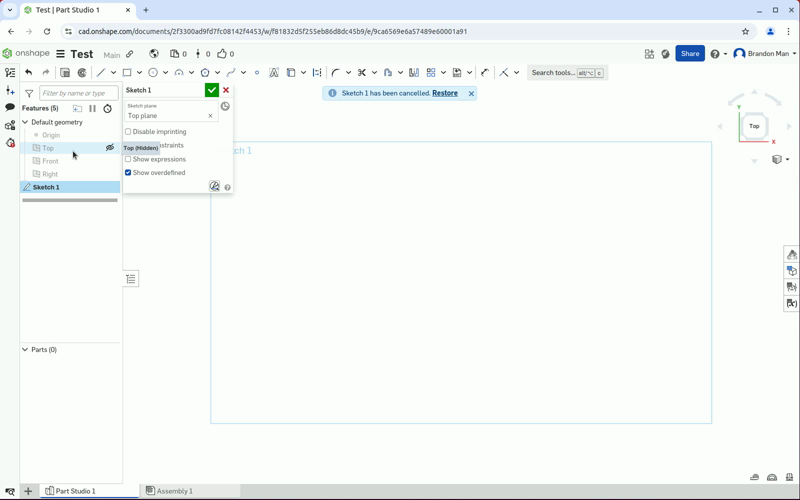
mouse_move(73, 352)
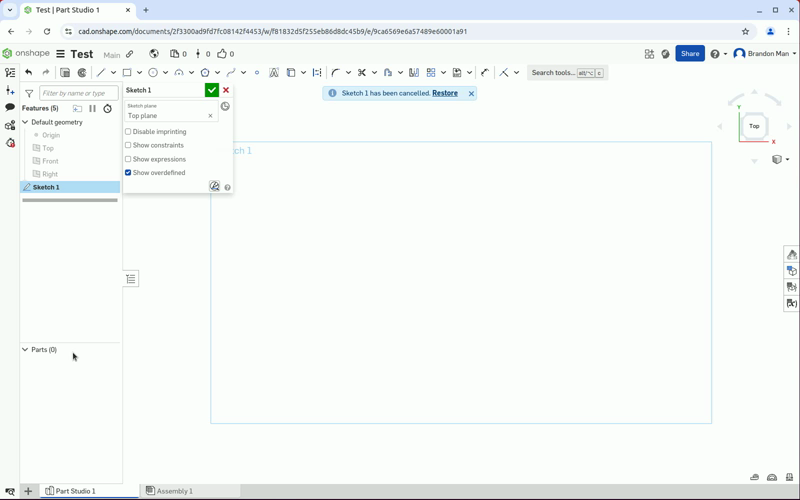
key(y)
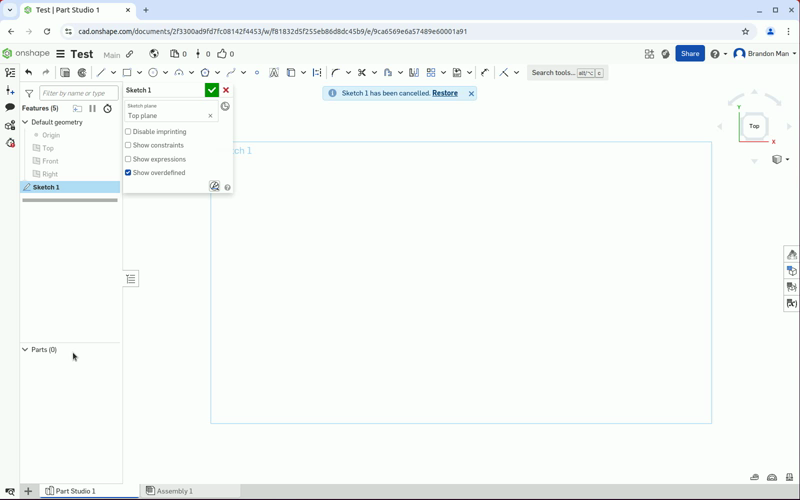
key(c)
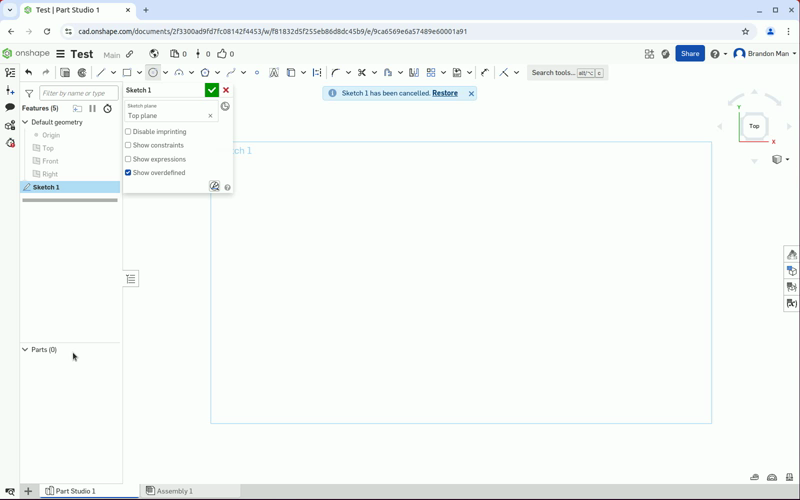
key_down(shift)
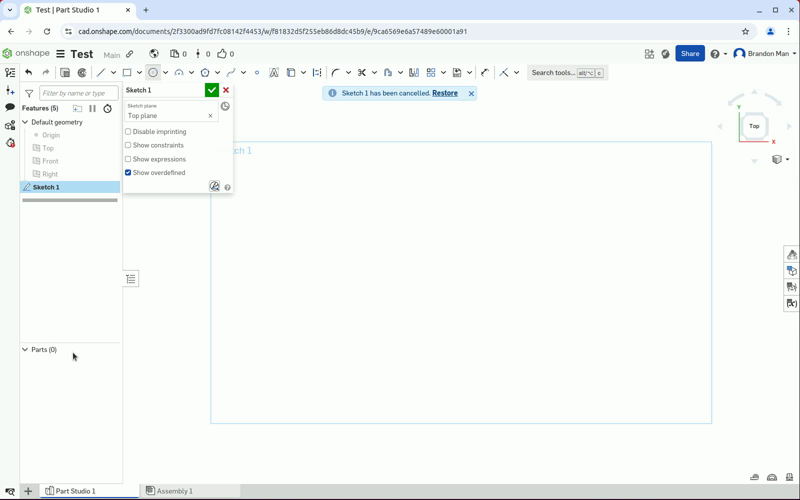
mouse_move(460, 282)
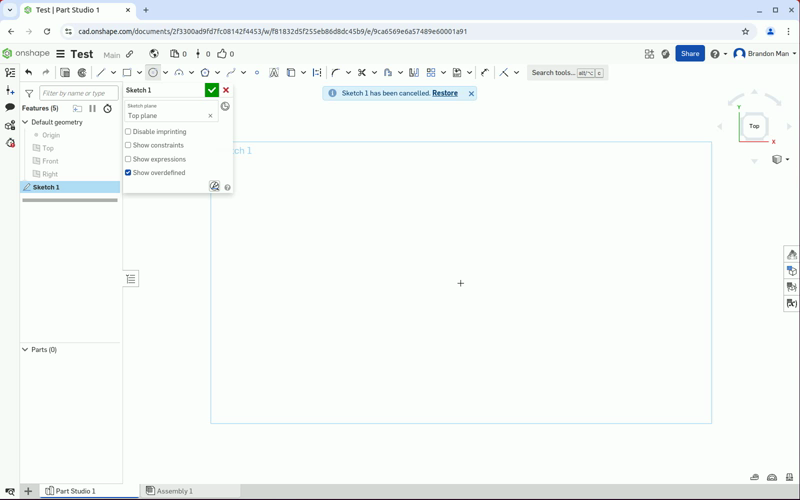
click(460, 282)
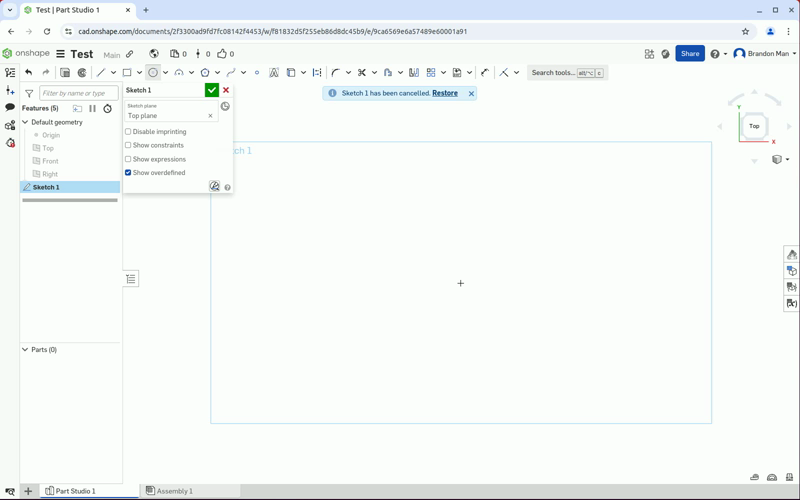
key_up(shift)
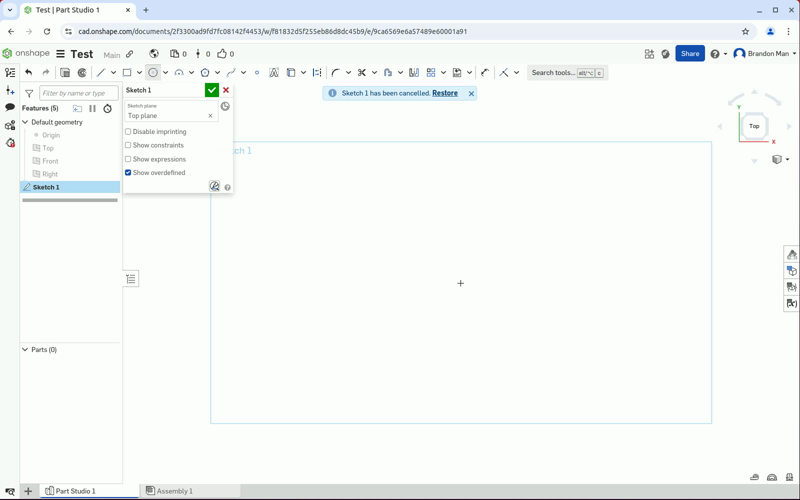
mouse_move(506, 282)
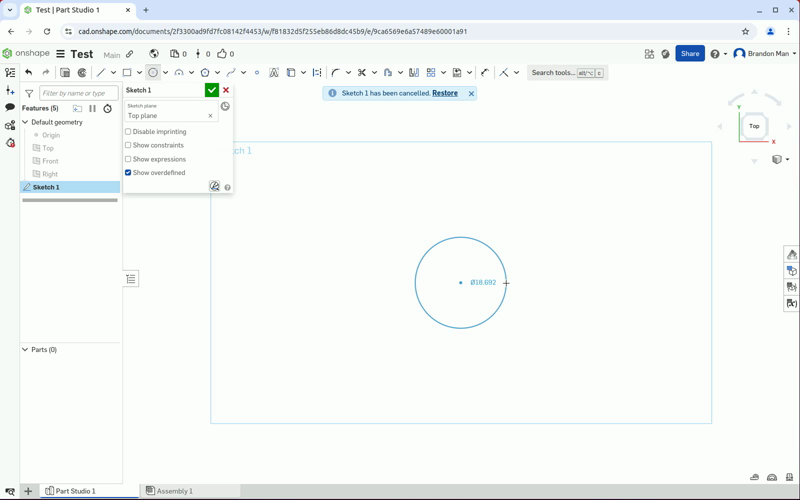
click(506, 282)
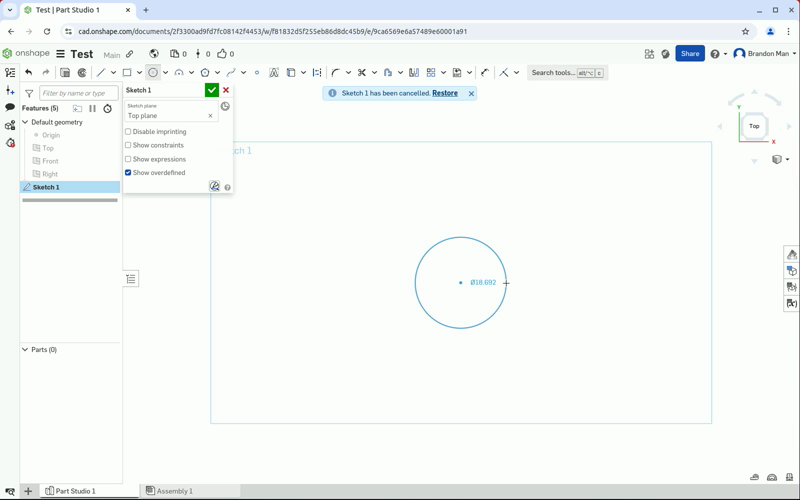
key(esc)
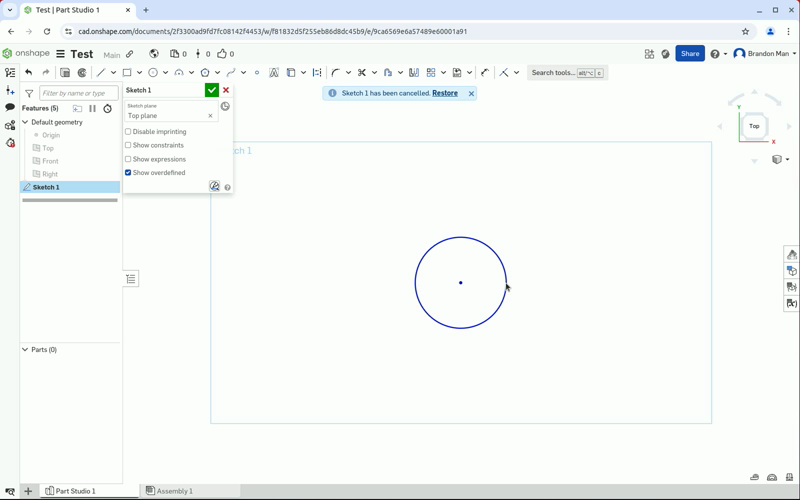
mouse_move(477, 312)
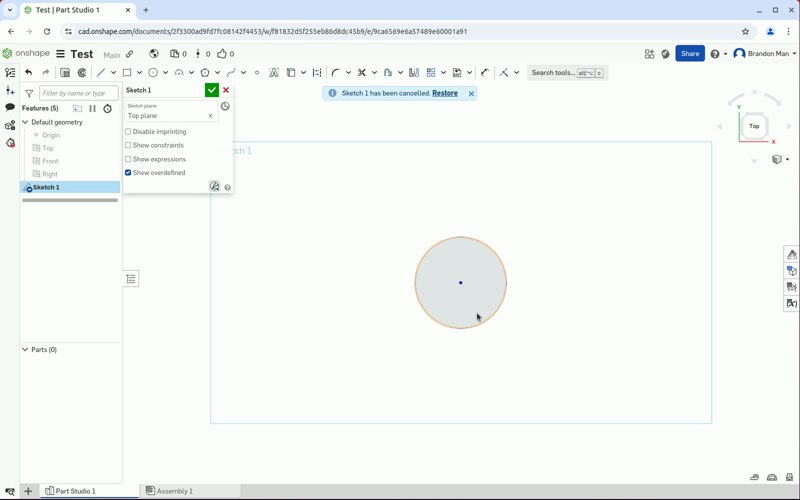
click(477, 312)
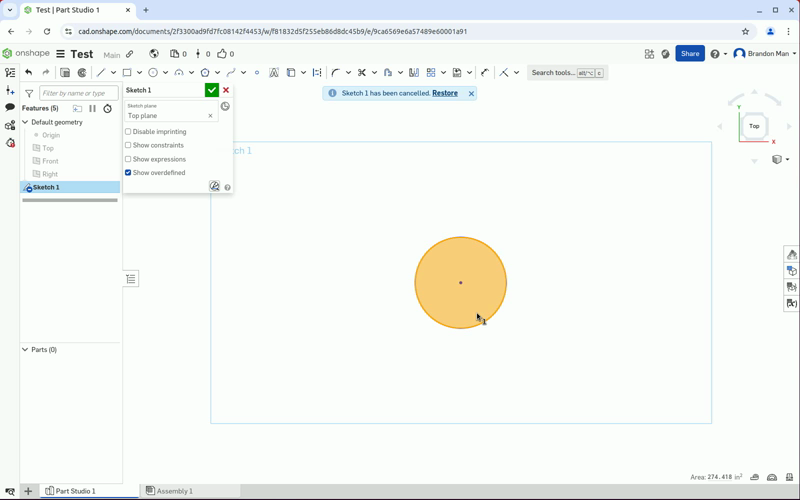
mouse_move(73, 352)
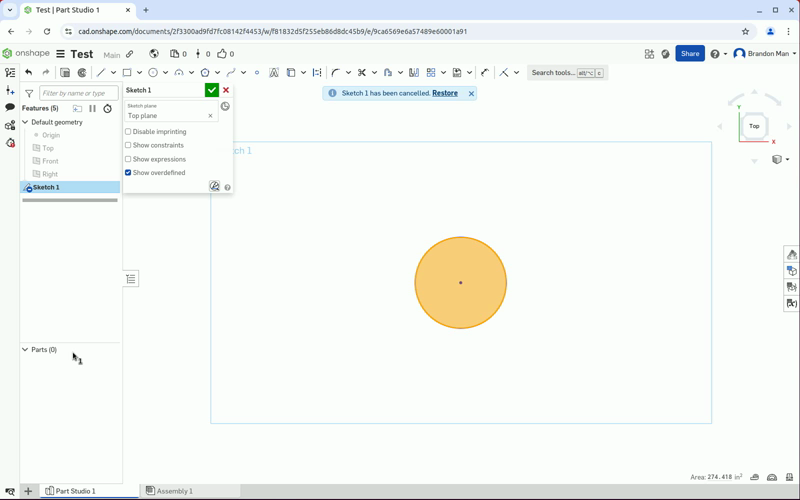
key(shift+y)
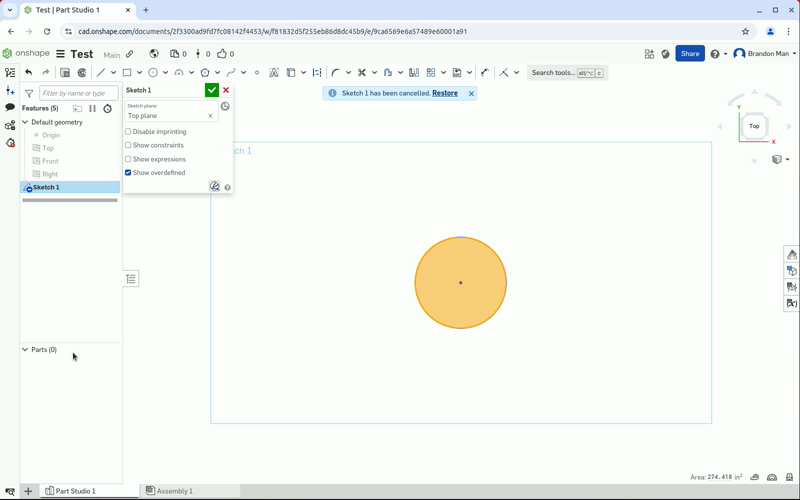
key(shift+e)
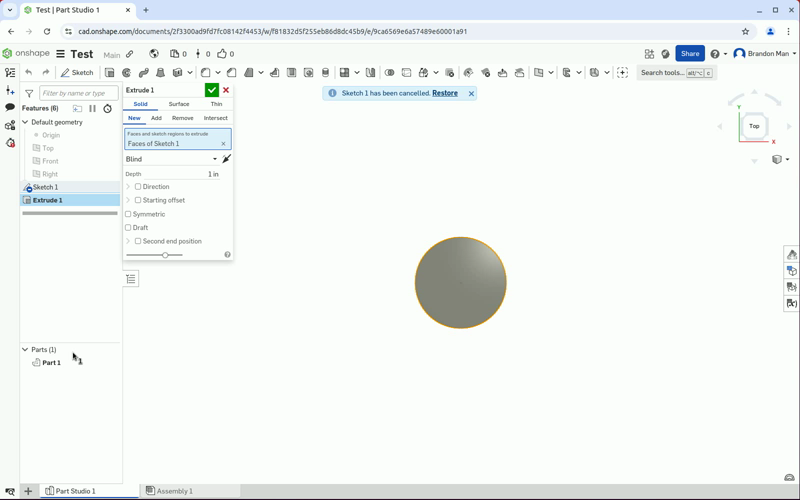
mouse_move(143, 106)
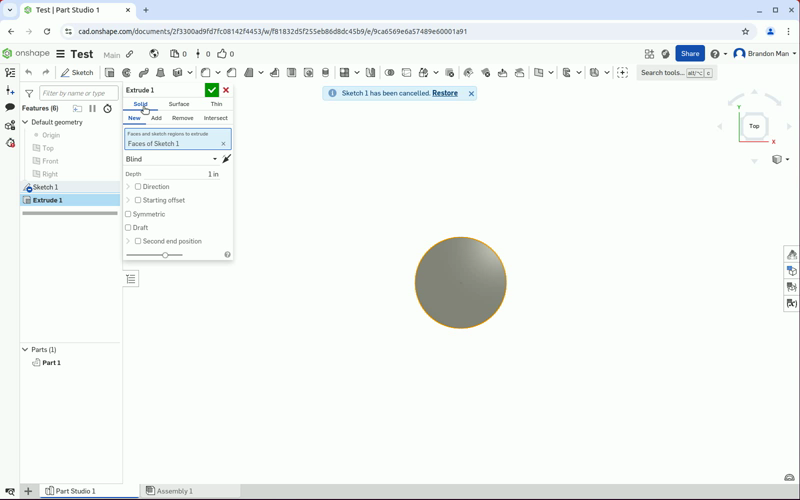
click(143, 106)
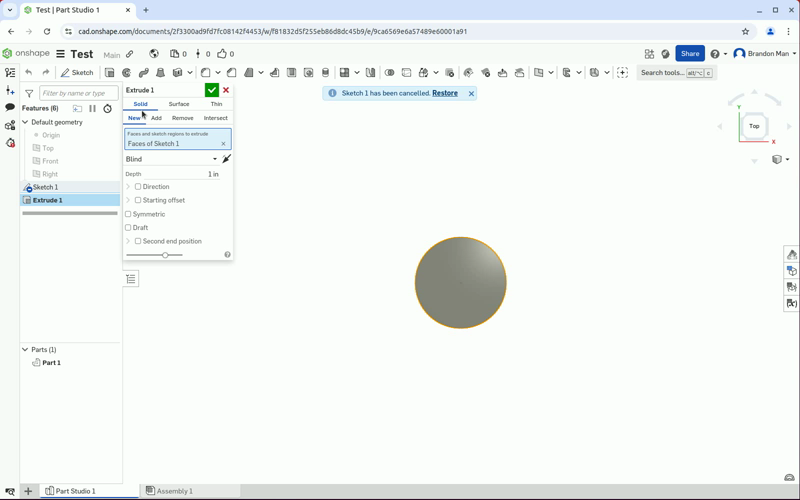
mouse_move(137, 120)
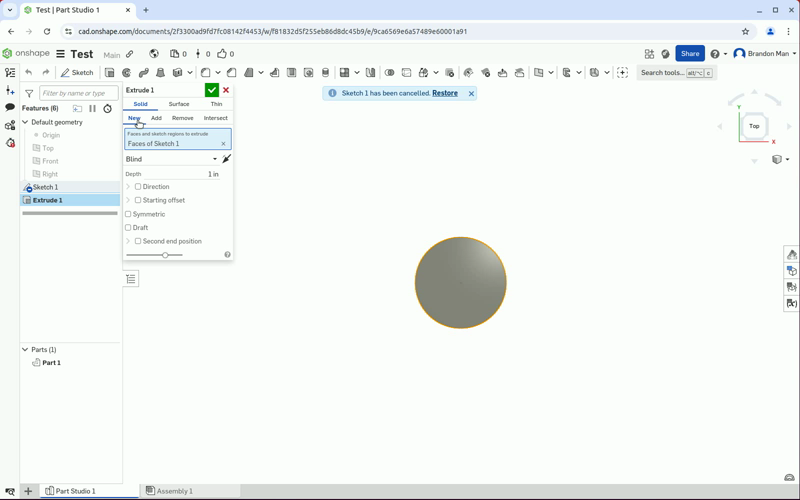
click(137, 120)
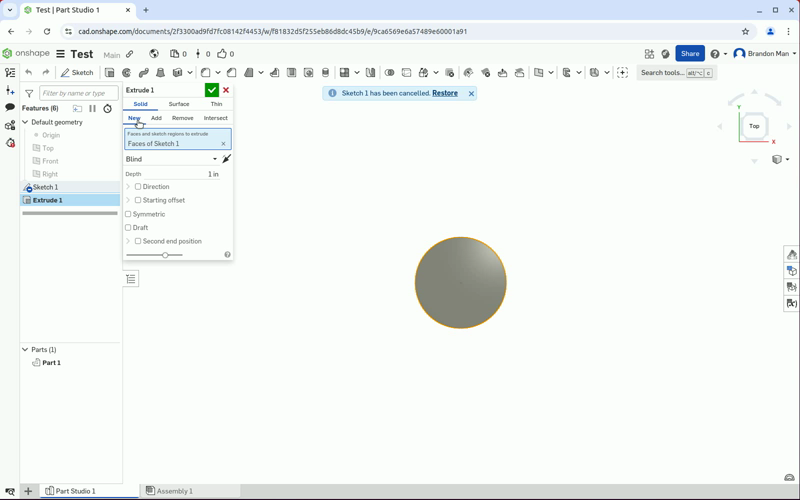
key(tab, 4)
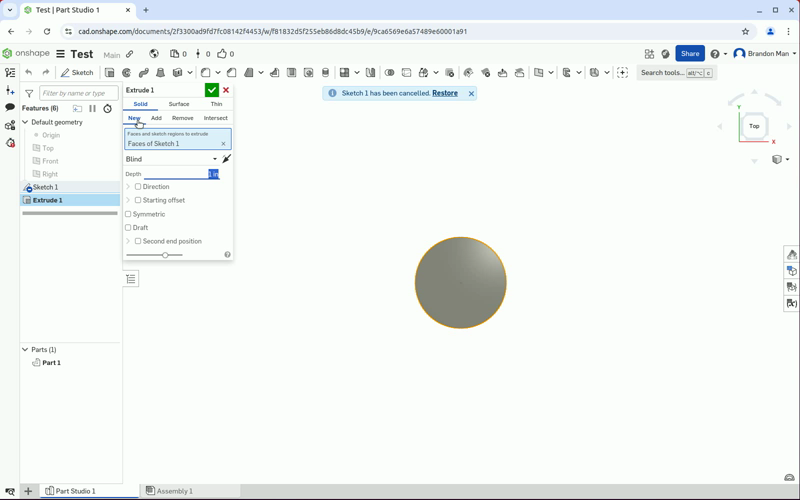
text(16.85)
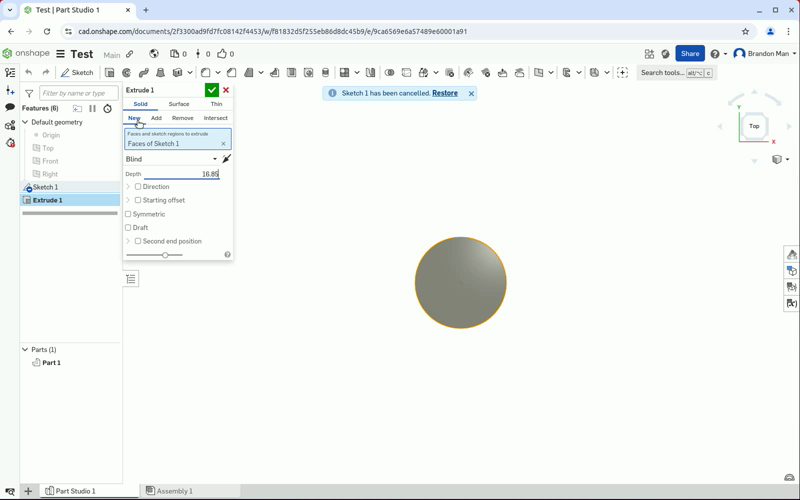
key(enter)
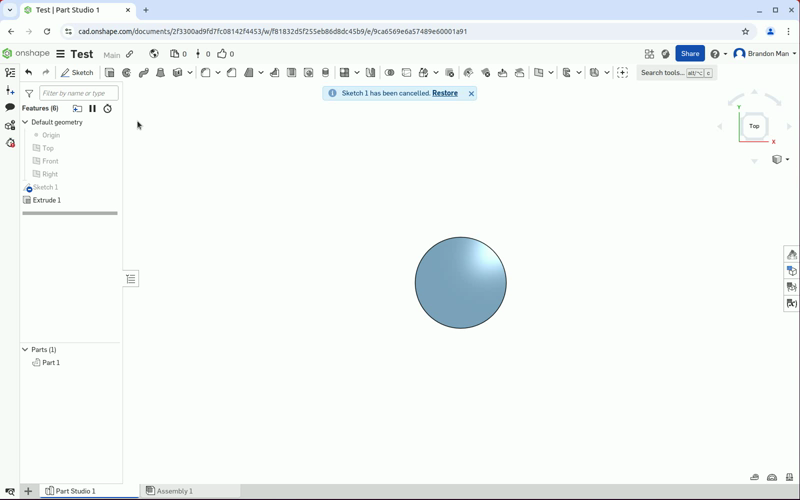
key(shift+h)
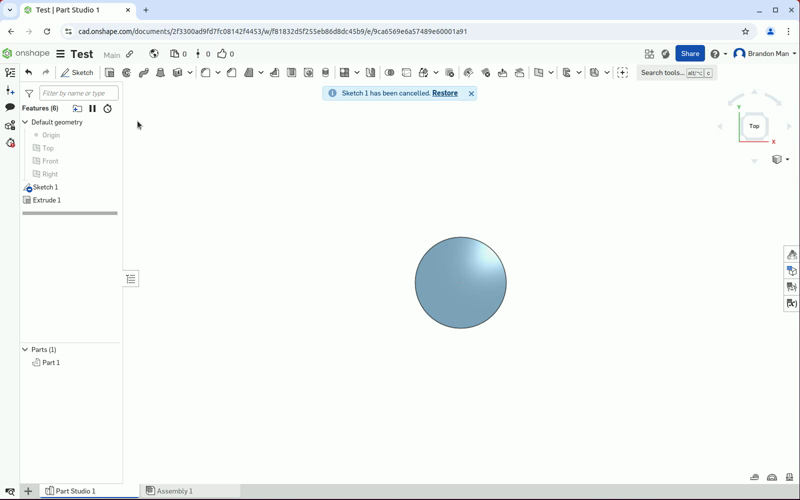
key(shift+h)
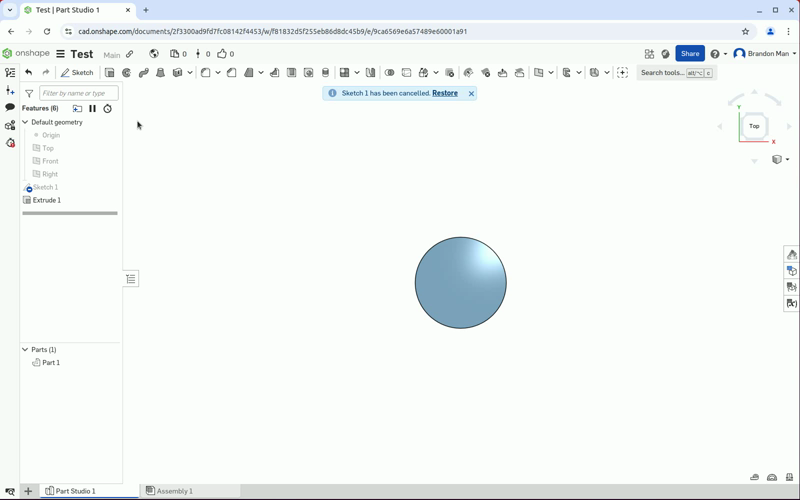
mouse_move(73, 189)
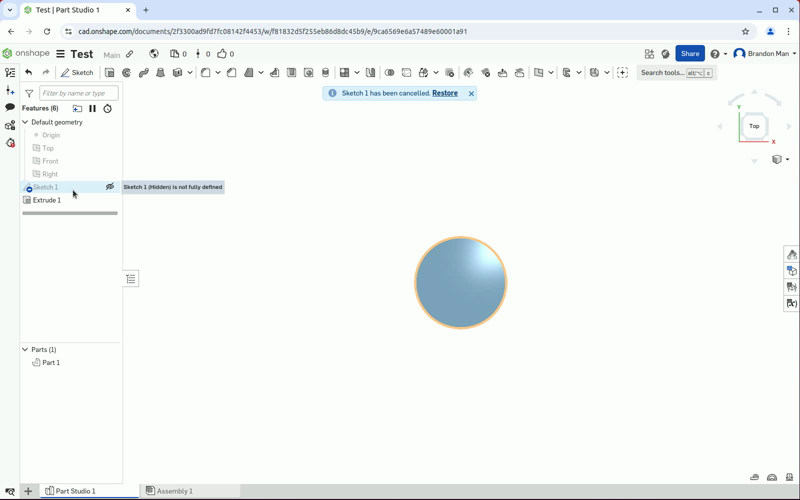
click(73, 189)
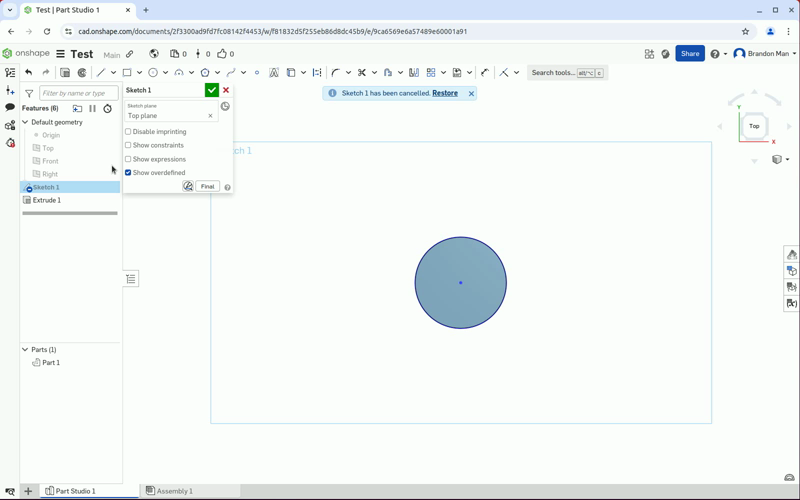
mouse_move(229, 92)
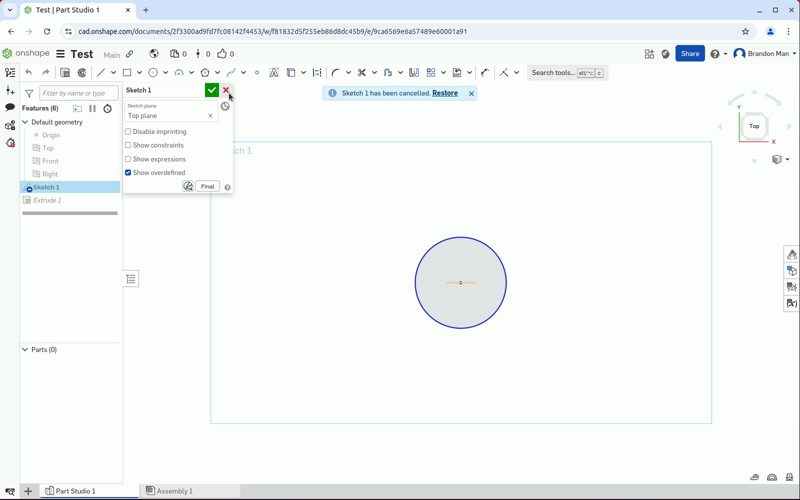
click(229, 92)
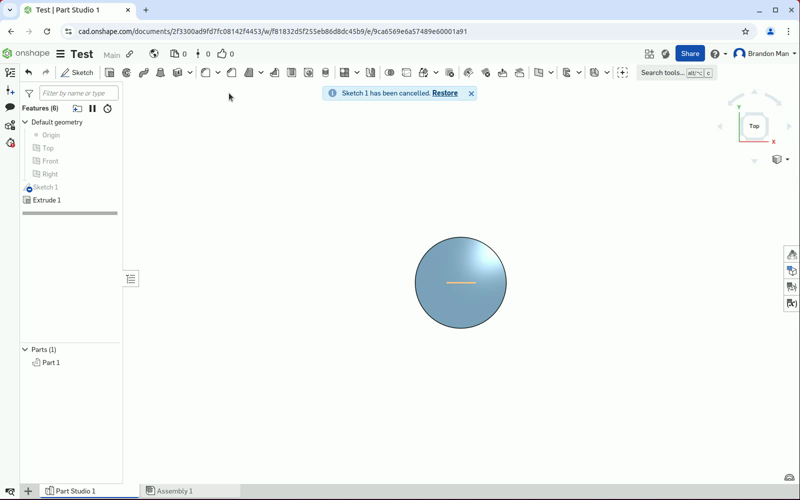
mouse_move(541, 75)
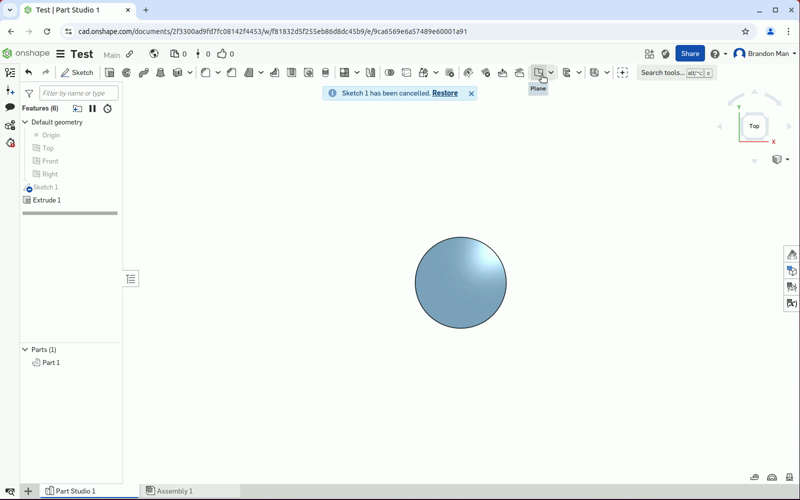
click(541, 75)
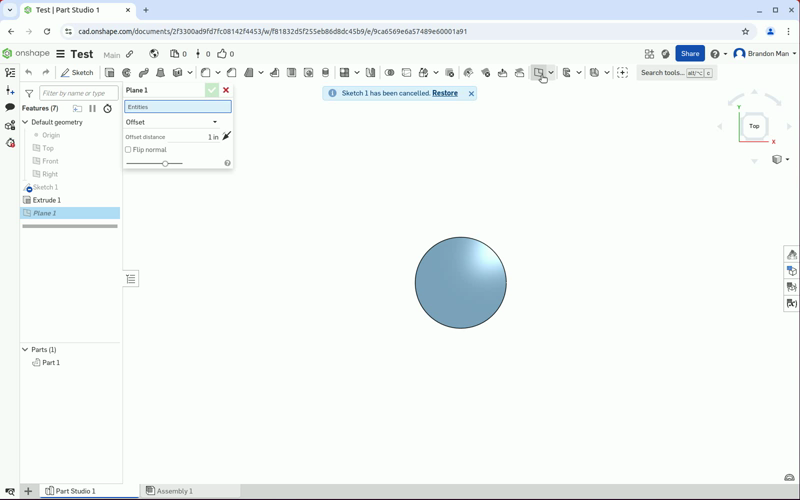
mouse_move(73, 150)
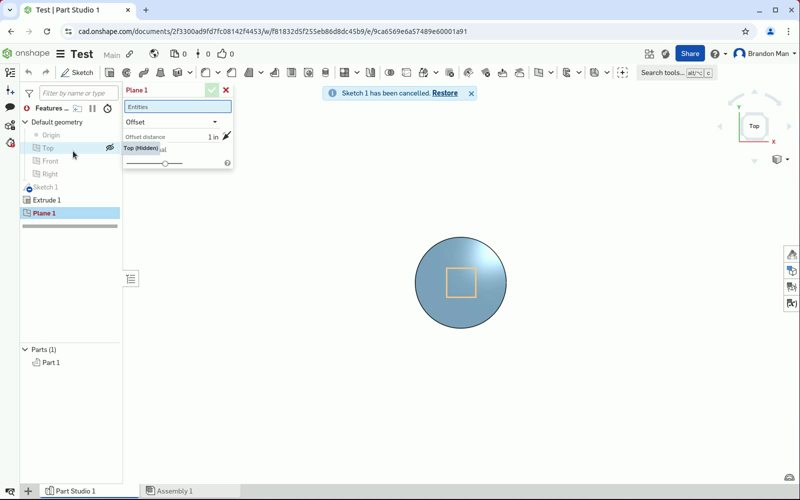
click(73, 150)
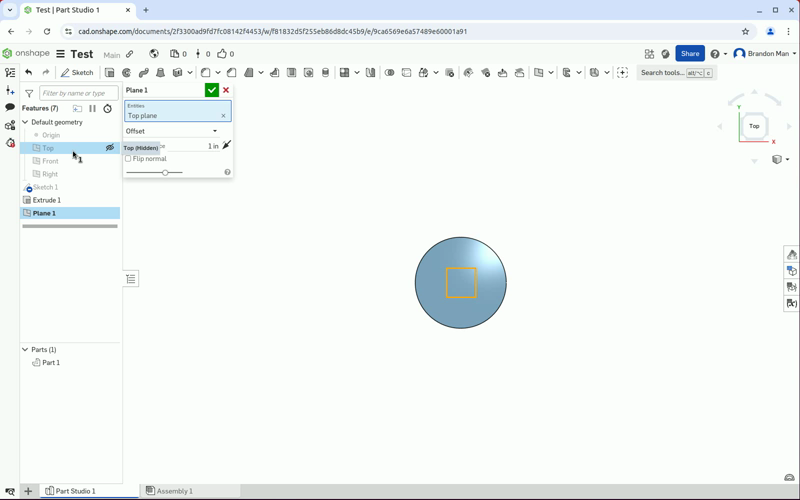
key(tab, 2)
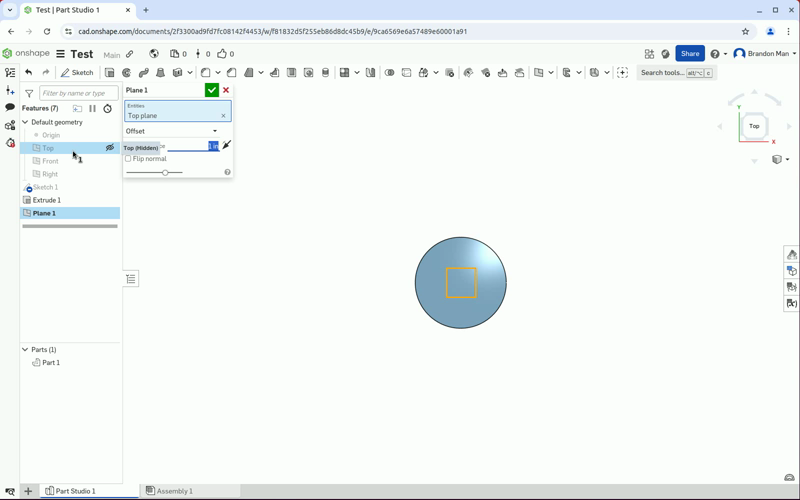
text(16.854)
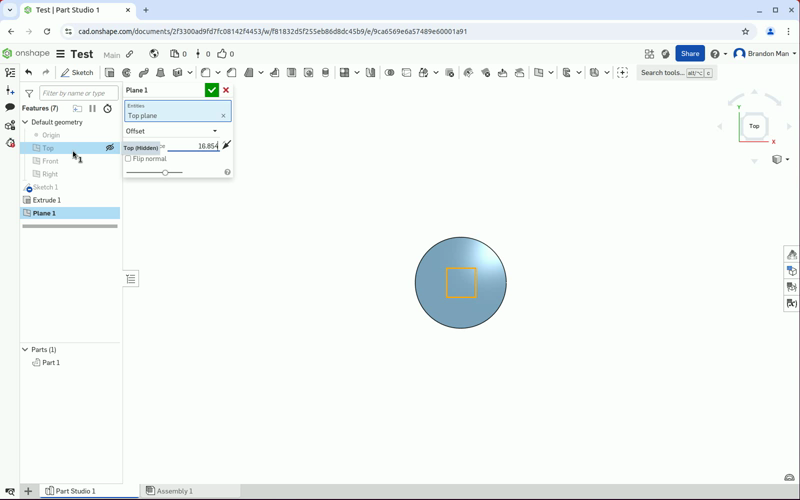
key(enter, 2)
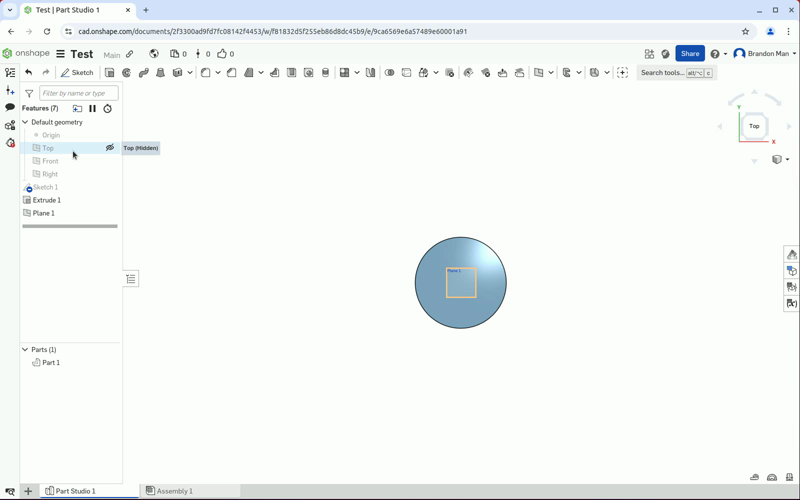
key(shift+s)
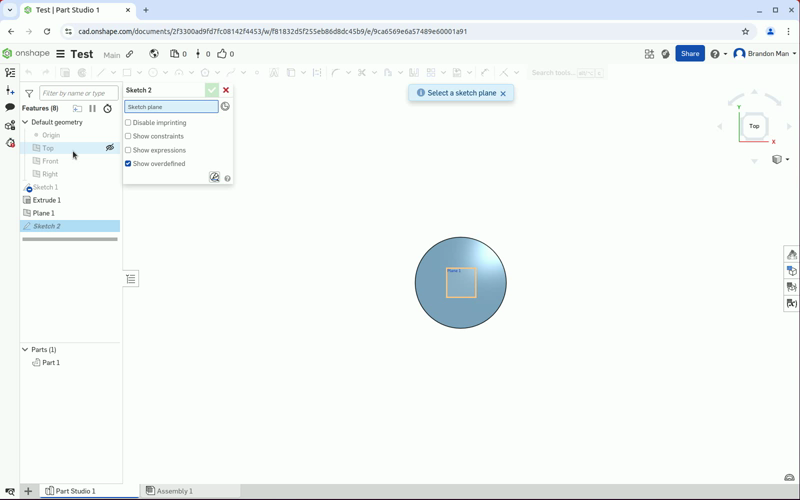
mouse_move(73, 215)
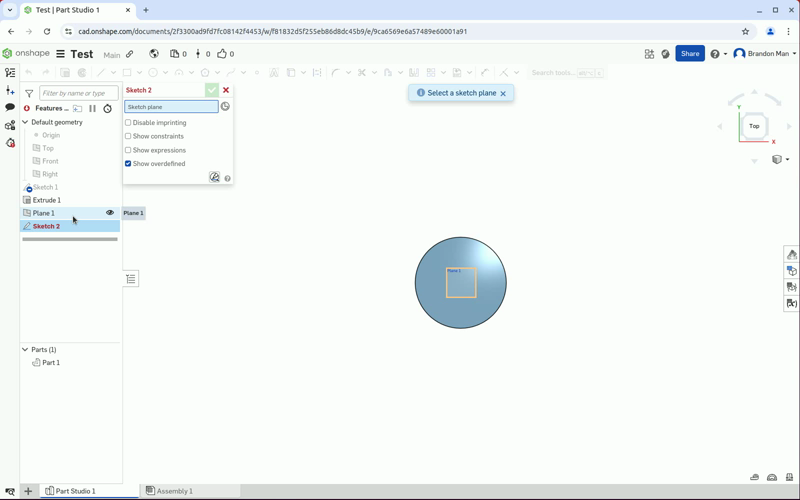
click(73, 215)
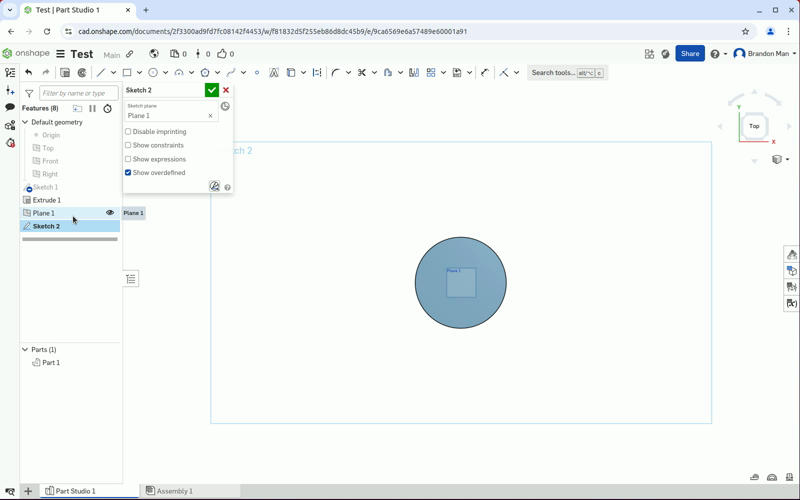
mouse_move(73, 352)
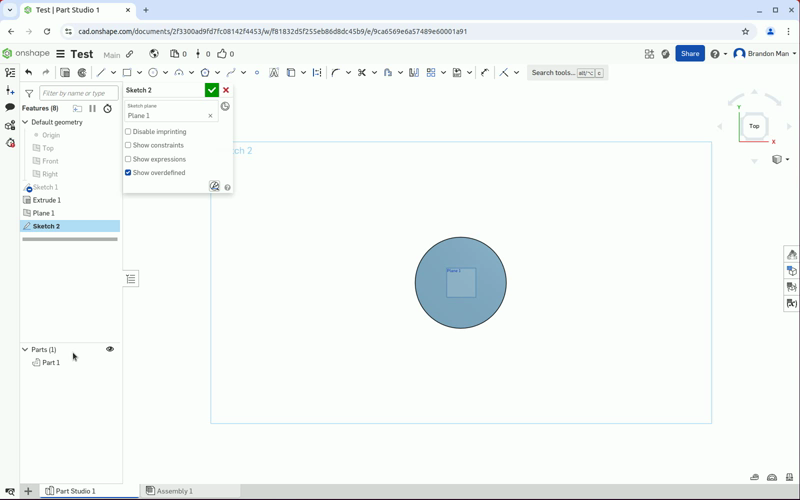
key(y)
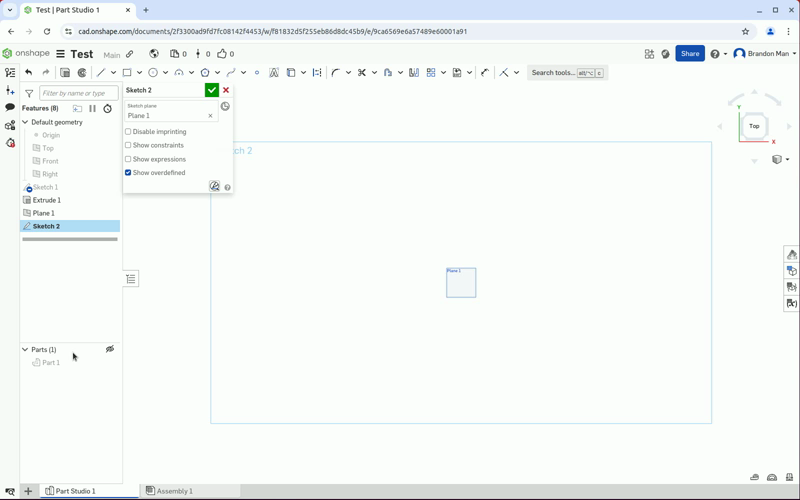
key(c)
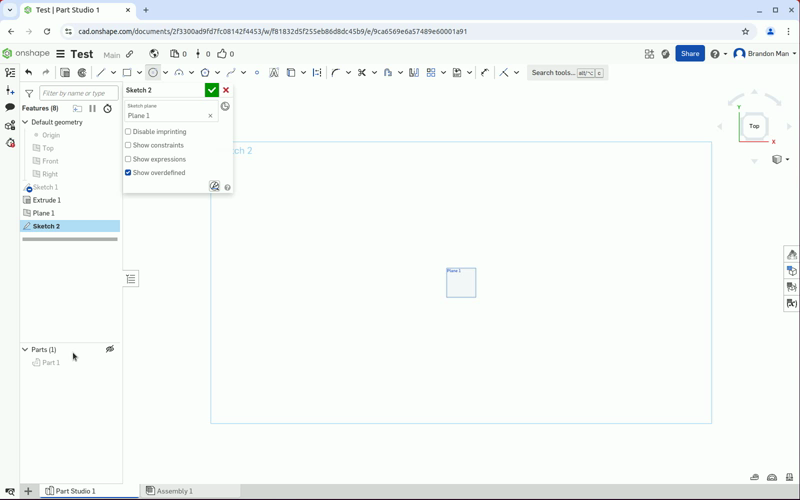
key_down(shift)
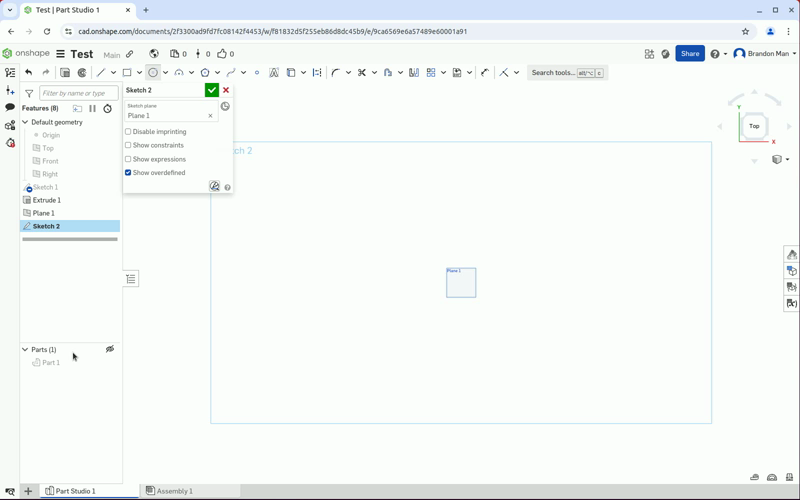
mouse_move(461, 282)
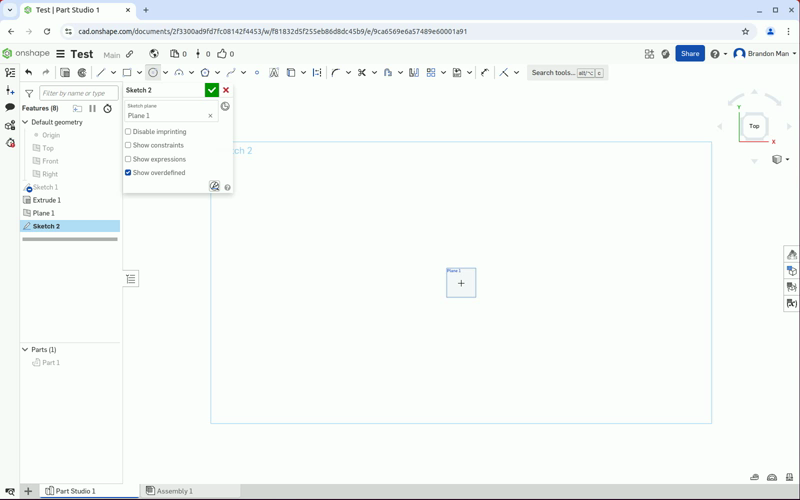
click(461, 282)
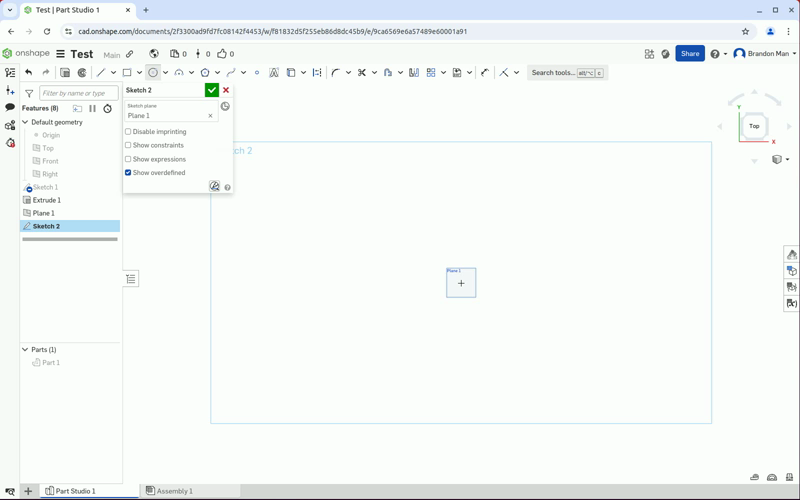
key_up(shift)
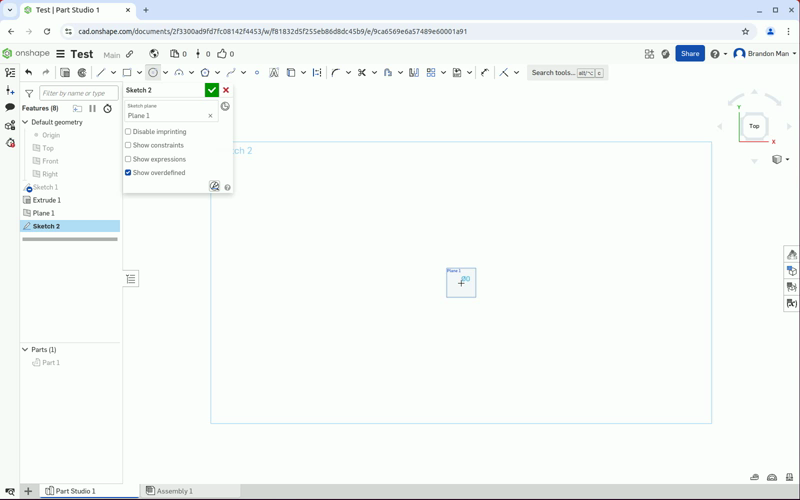
mouse_move(468, 282)
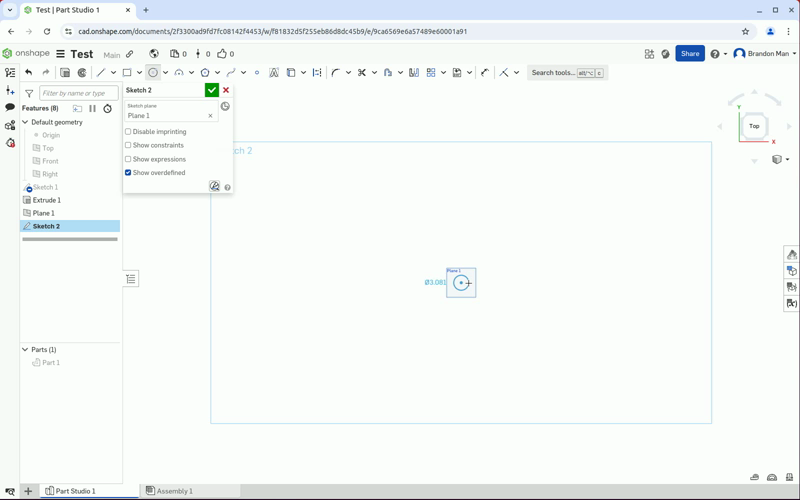
click(468, 282)
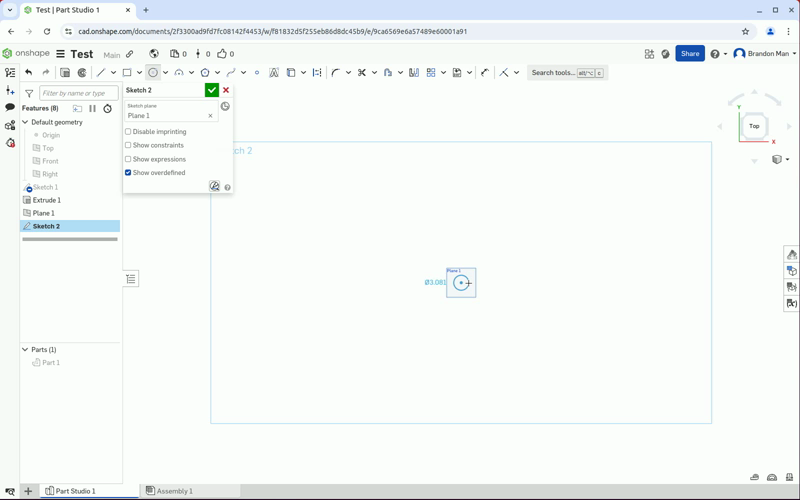
key(esc)
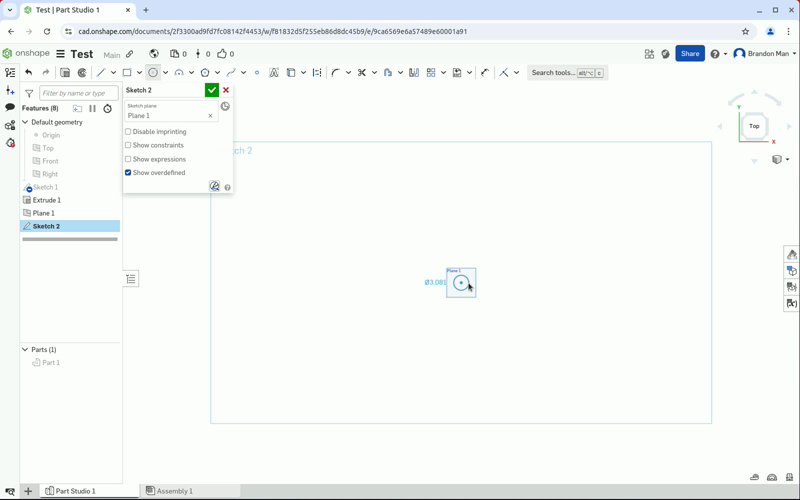
mouse_move(466, 279)
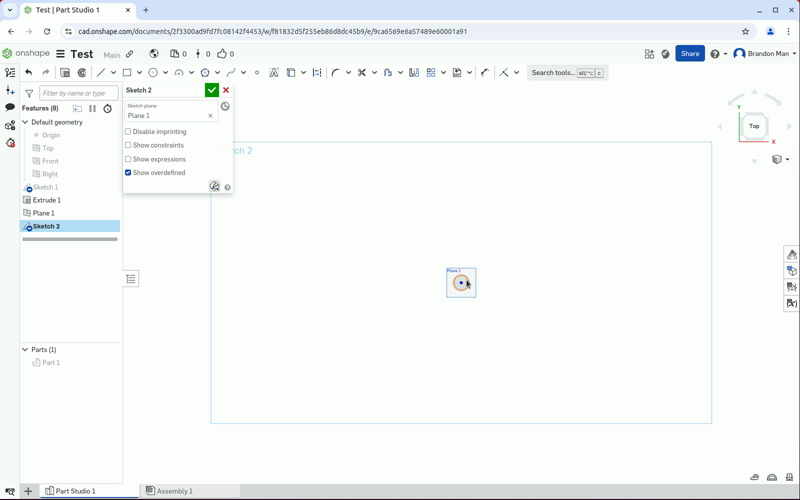
scroll(6)
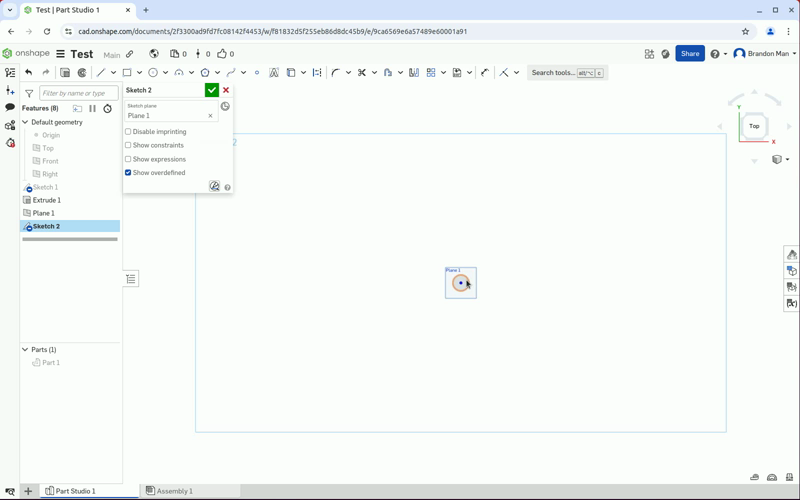
scroll(6)
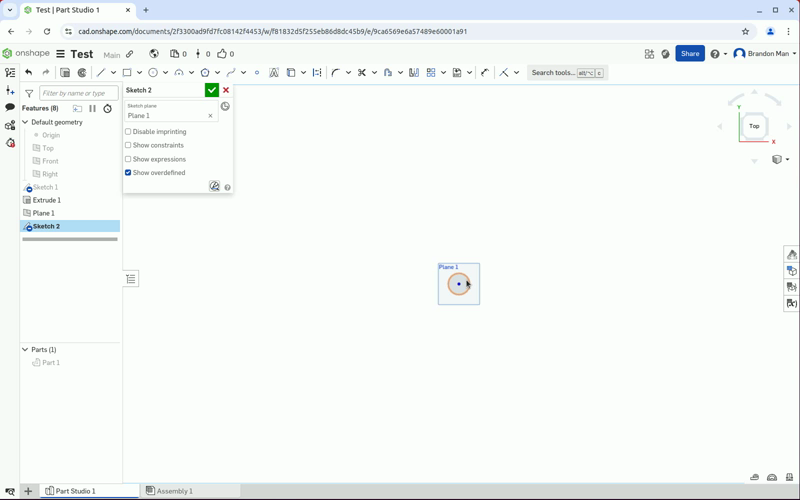
scroll(6)
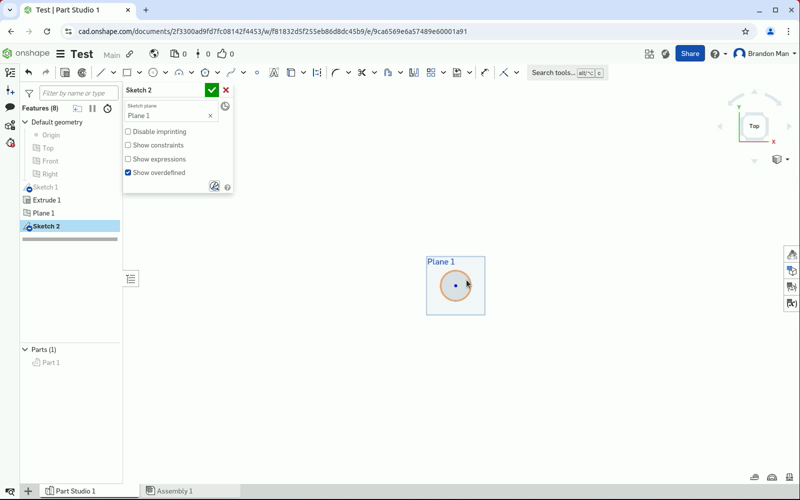
scroll(6)
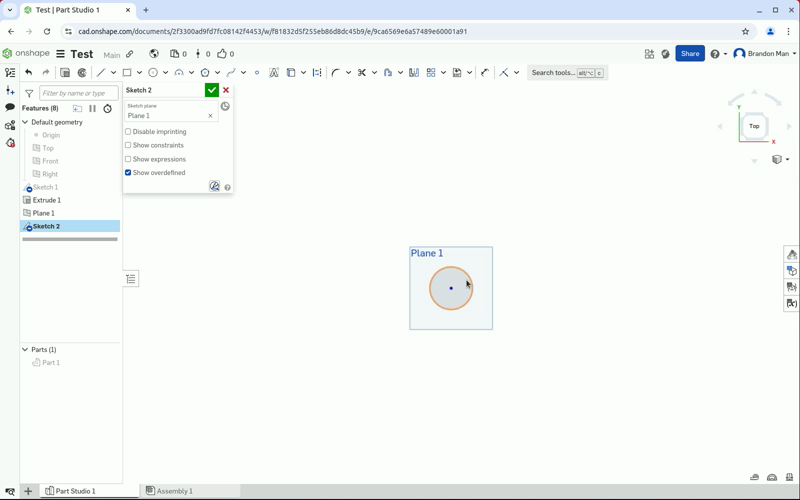
scroll(6)
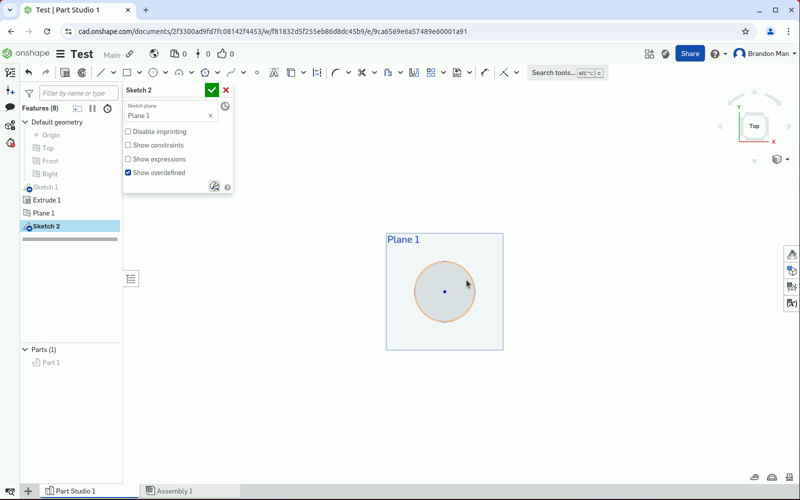
scroll(6)
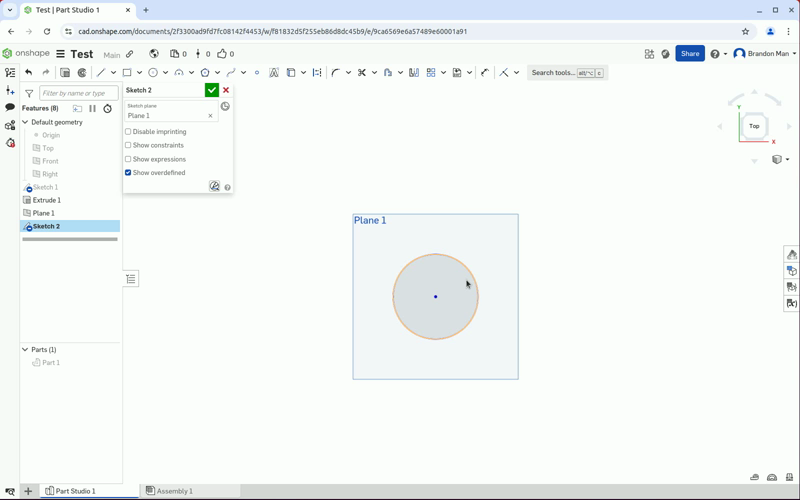
scroll(6)
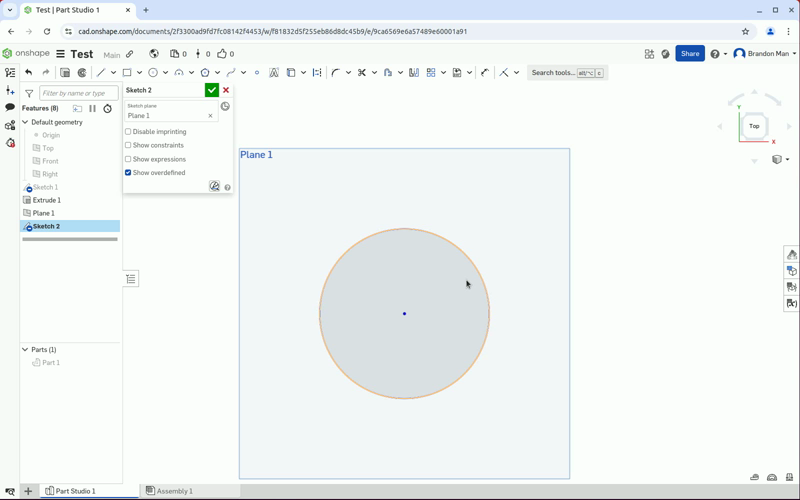
click(466, 279)
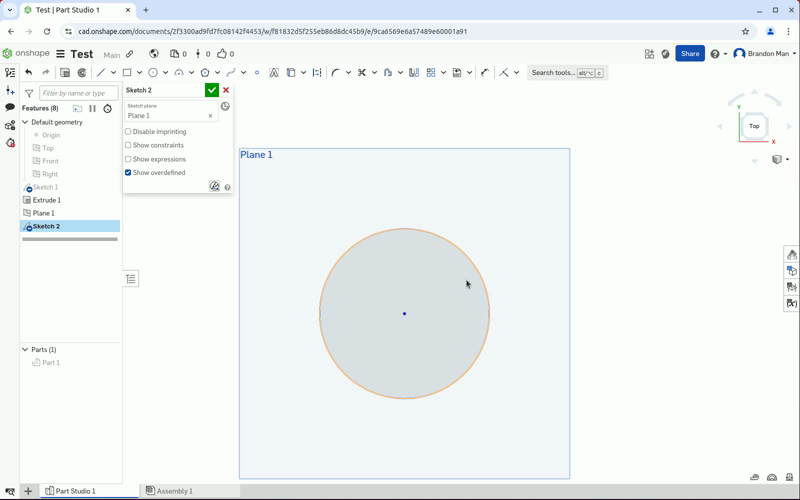
scroll(-6)
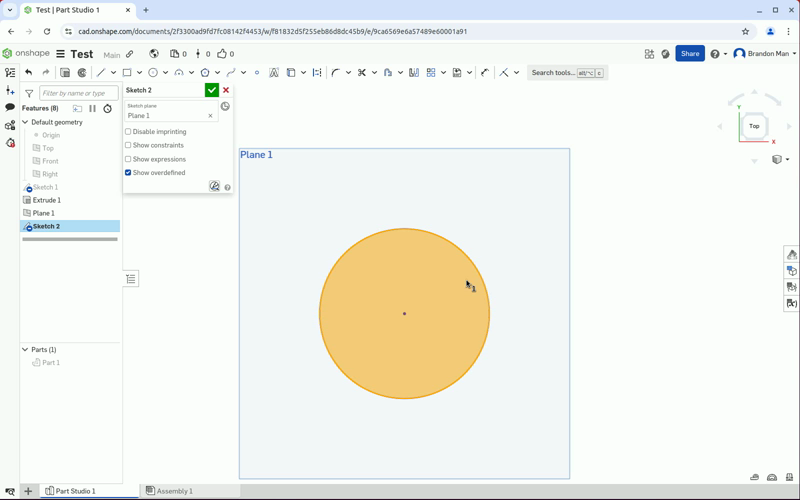
scroll(-6)
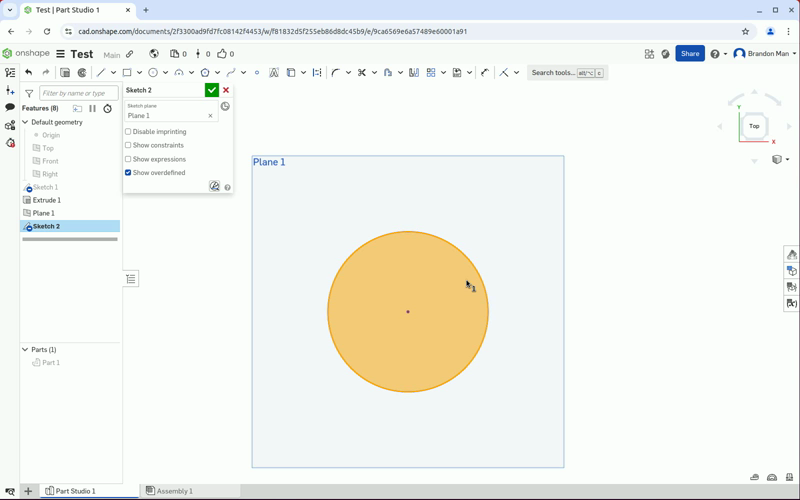
scroll(-6)
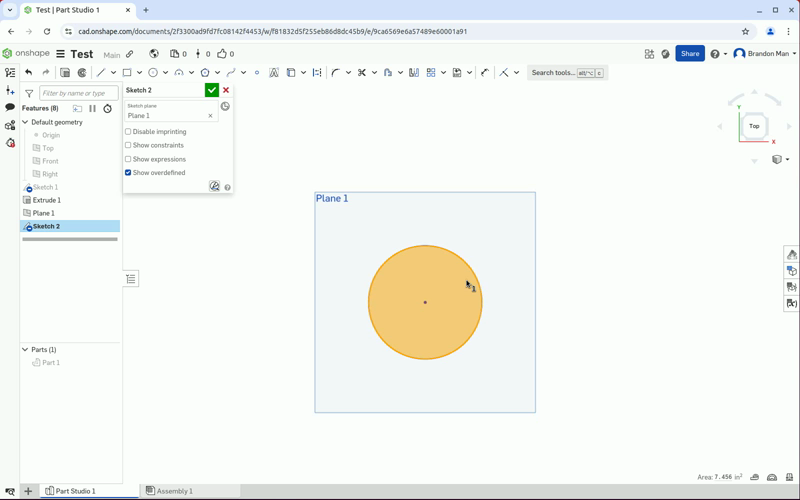
scroll(-6)
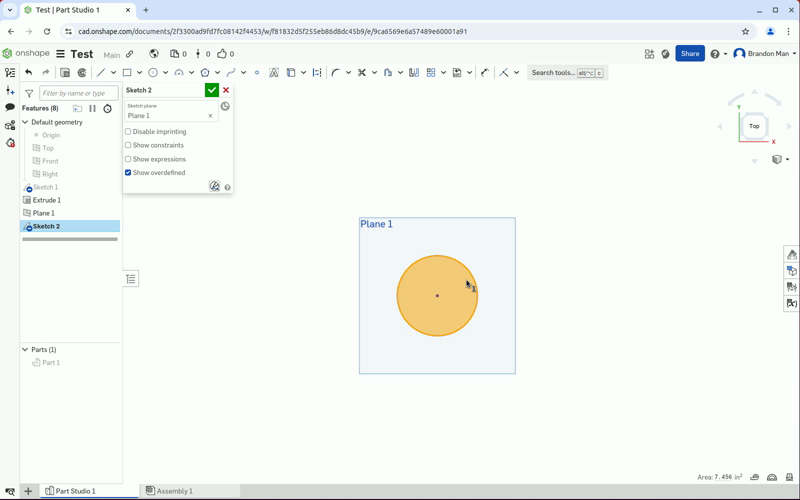
scroll(-6)
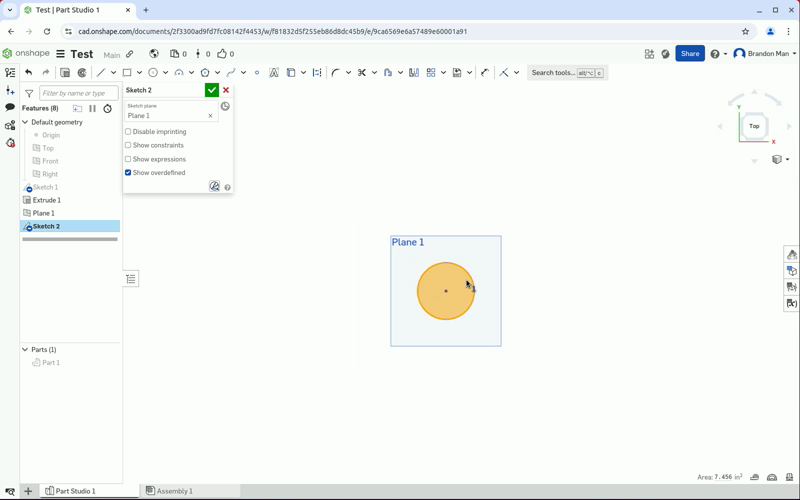
scroll(-6)
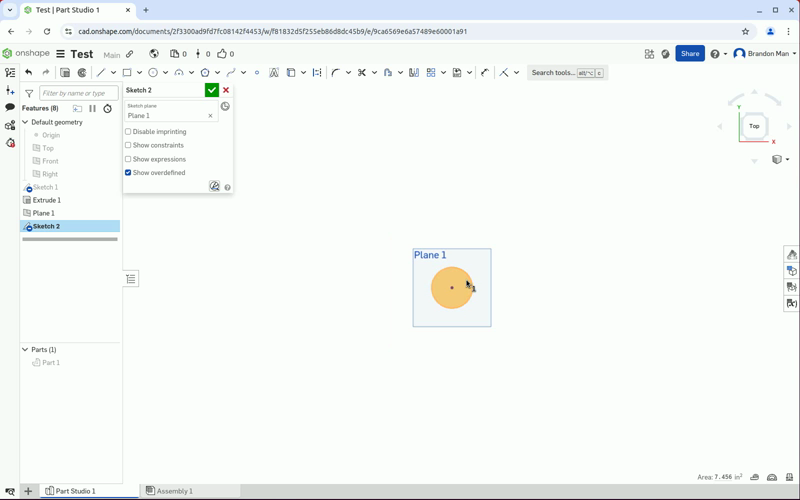
scroll(-6)
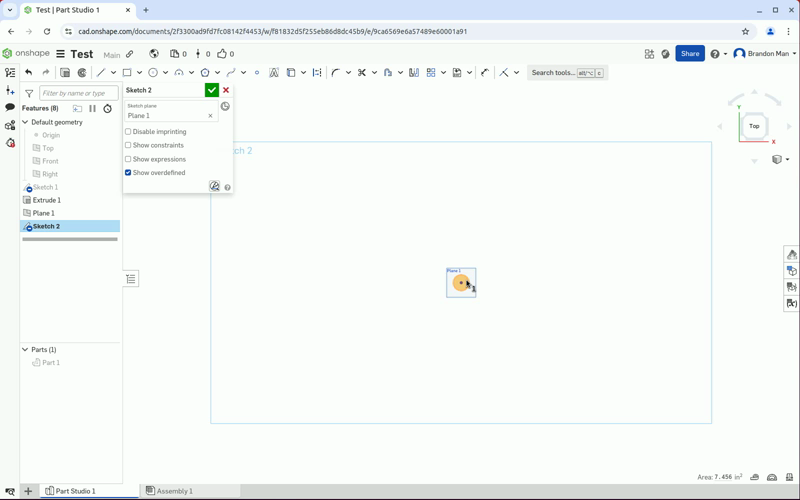
mouse_move(73, 352)
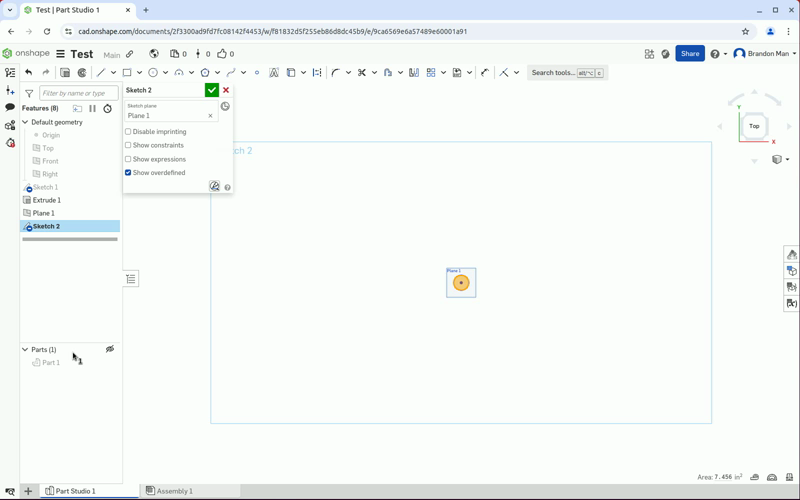
key(shift+y)
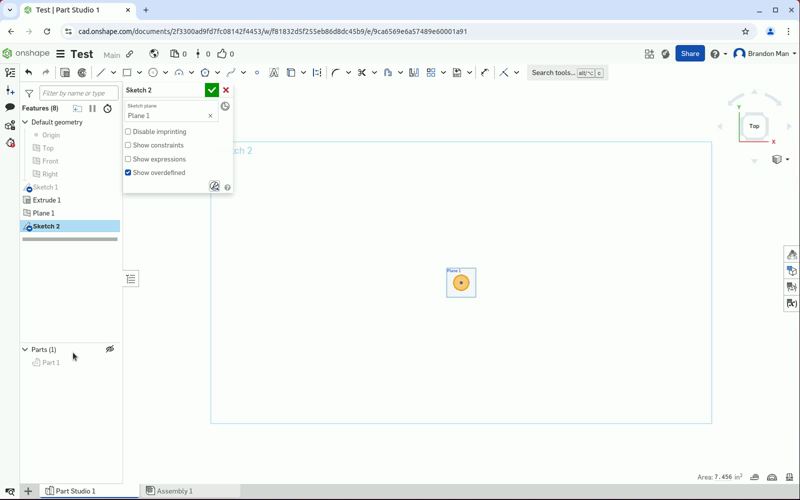
key(shift+e)
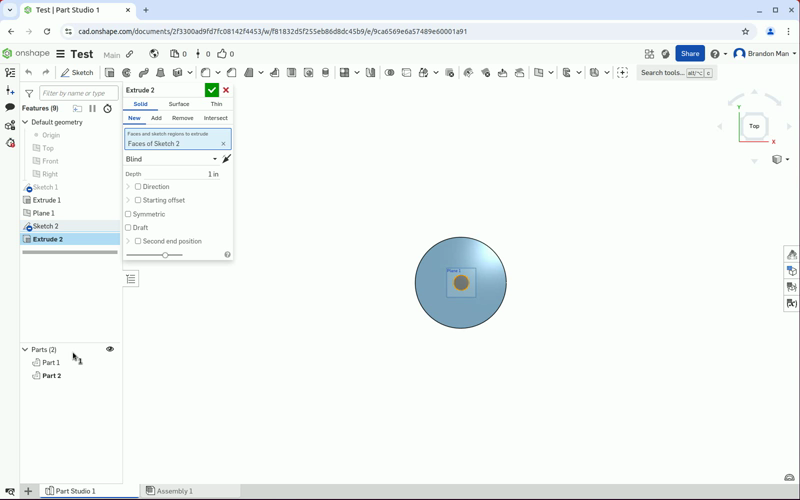
mouse_move(143, 106)
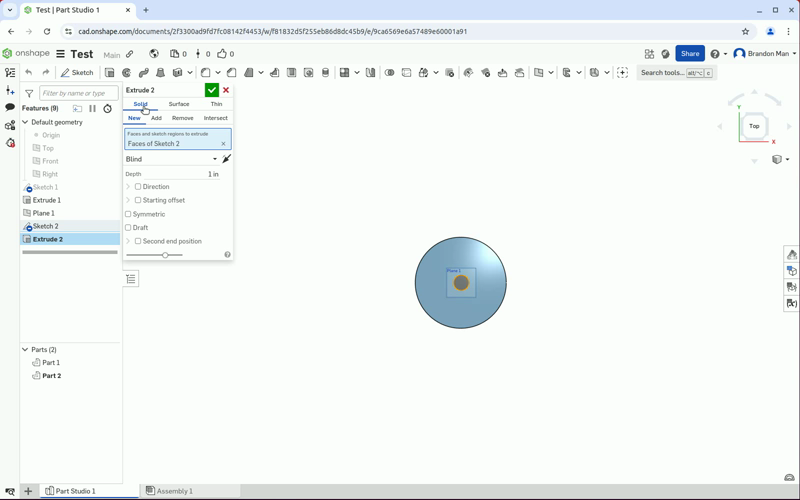
click(143, 106)
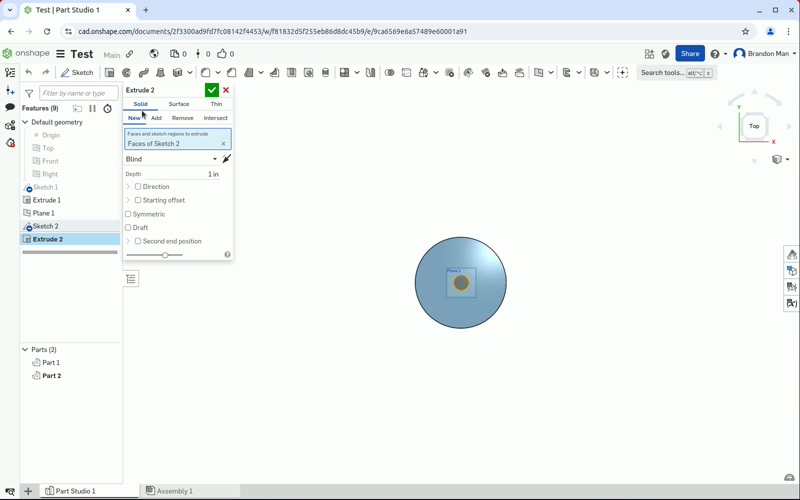
mouse_move(137, 120)
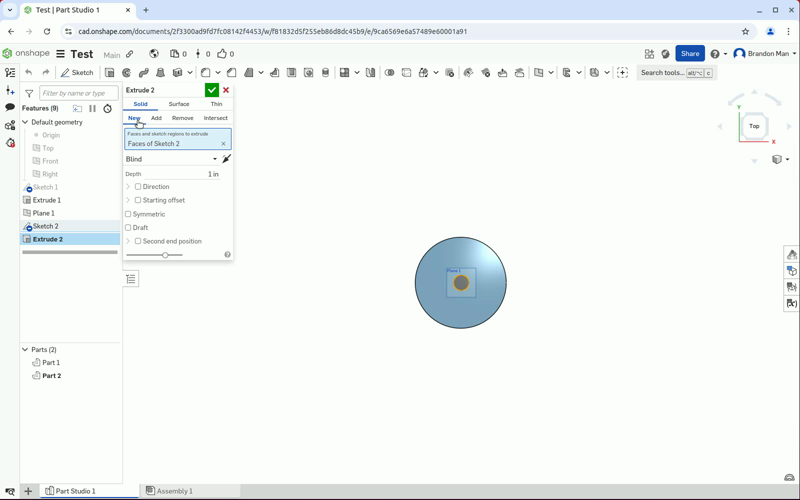
click(137, 120)
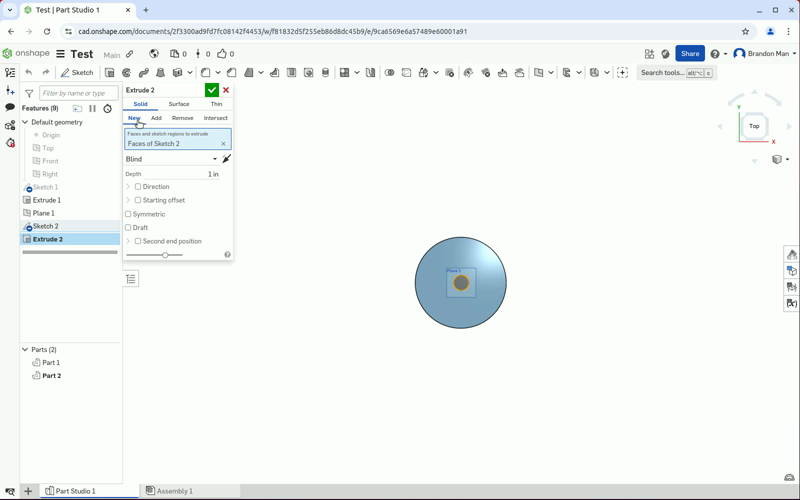
key(tab, 4)
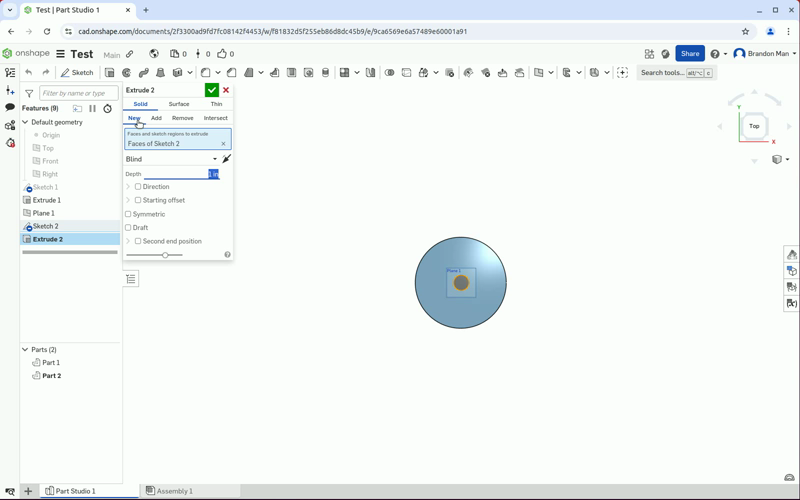
text(6.258)
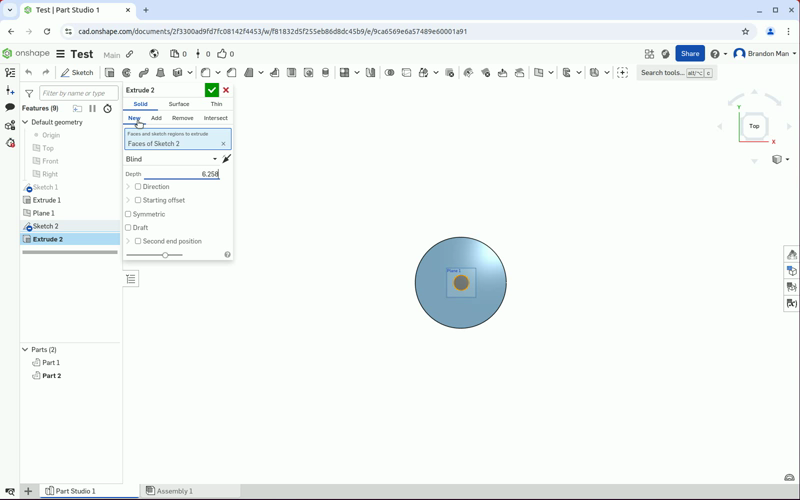
key(enter)
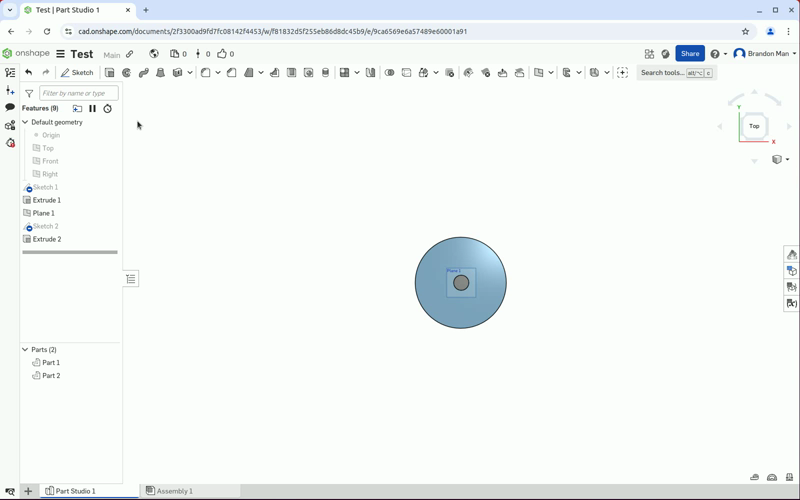
key(shift+h)
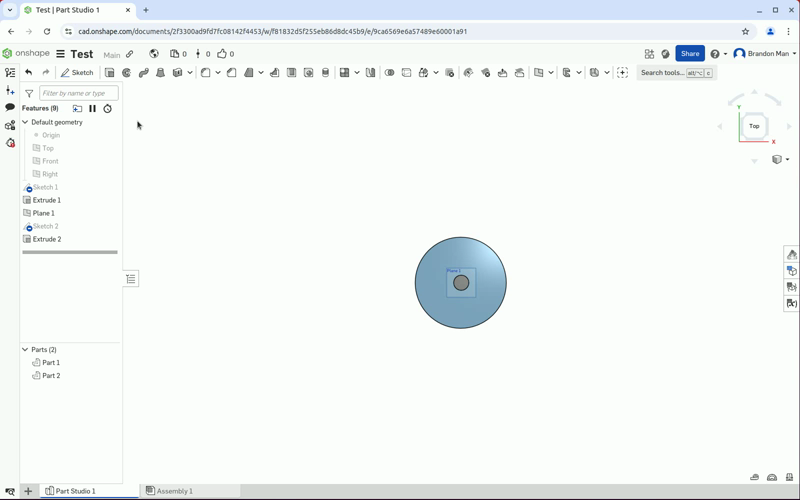
key(shift+h)
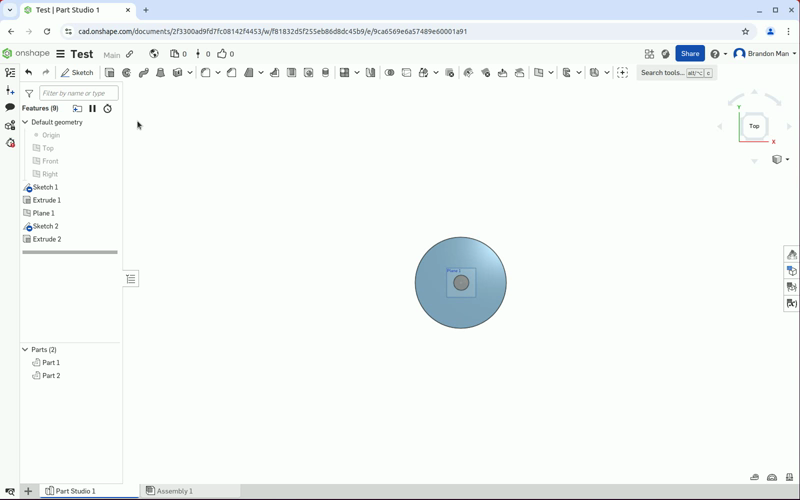
key(shift+7)
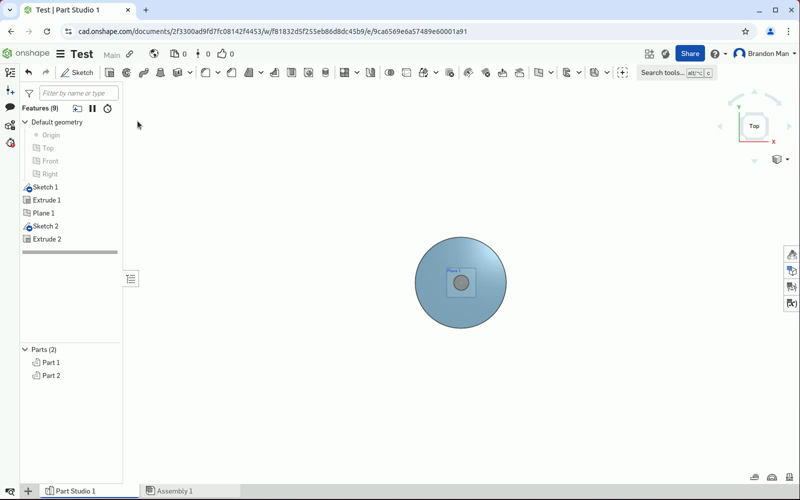
key(up, 3)
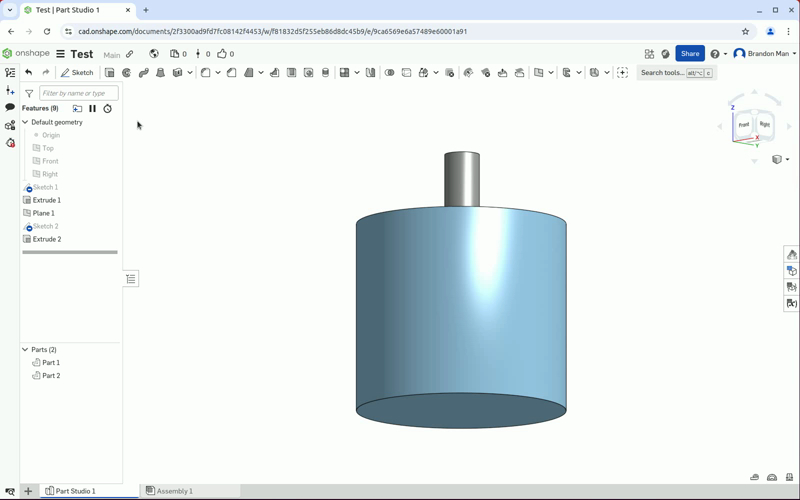
key(left, 3)
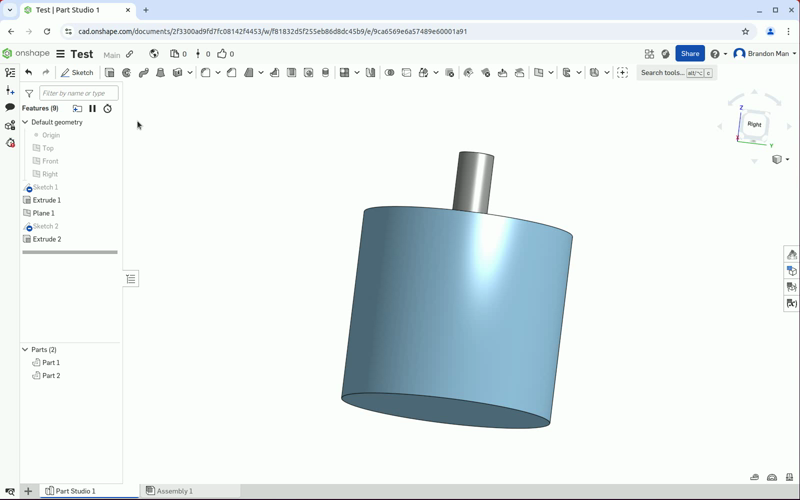
key(right, 3)
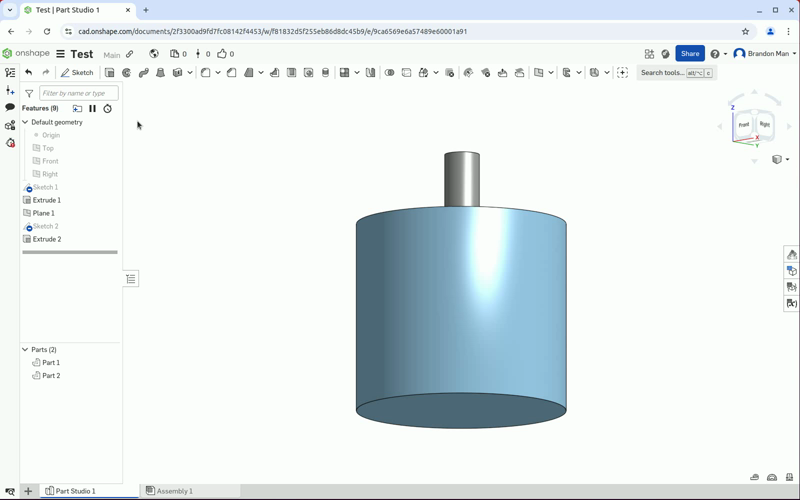
key(down, 3)
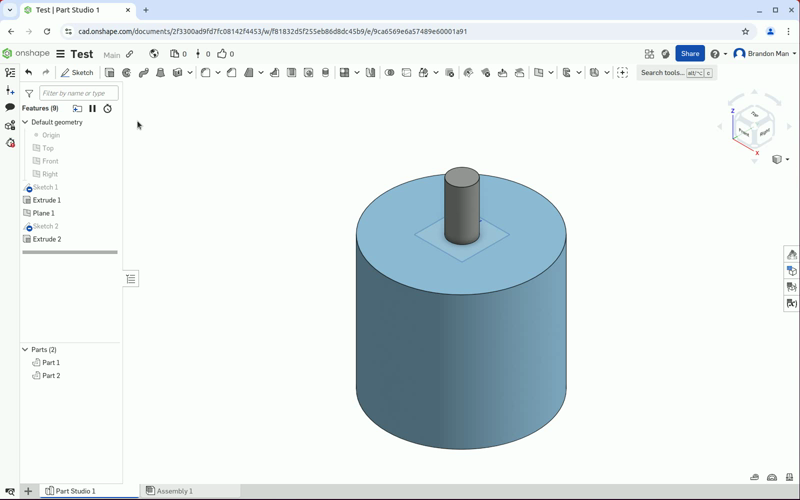
mouse_move(73, 189)
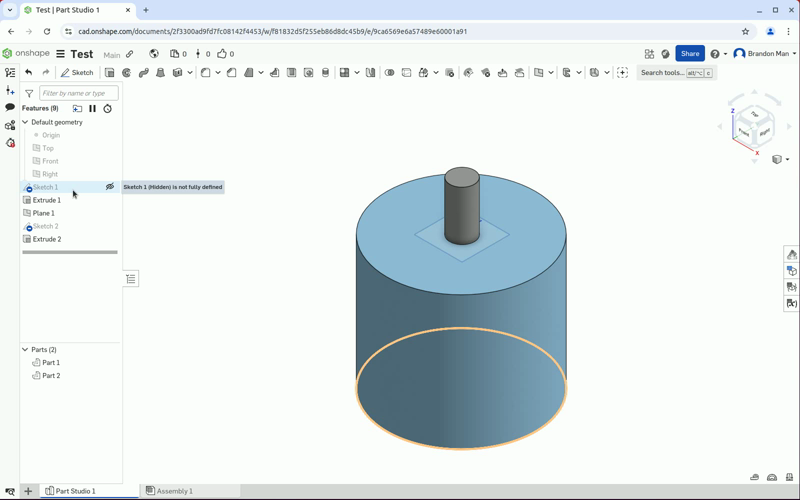
click(73, 189)